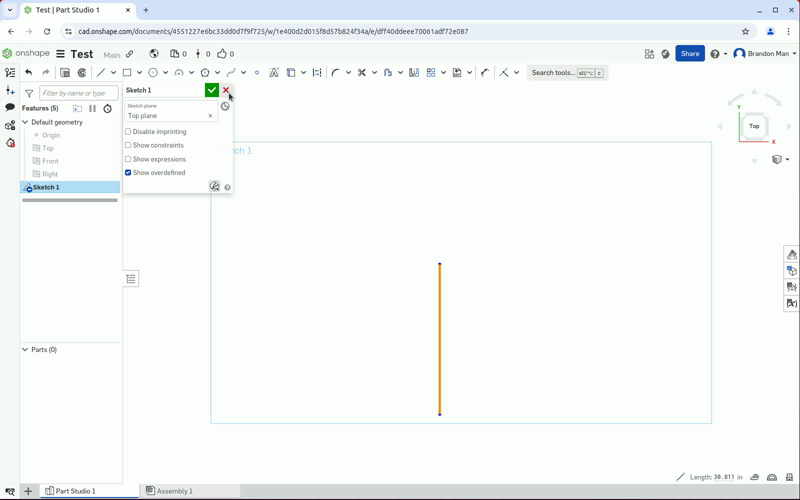
key(shift+h)
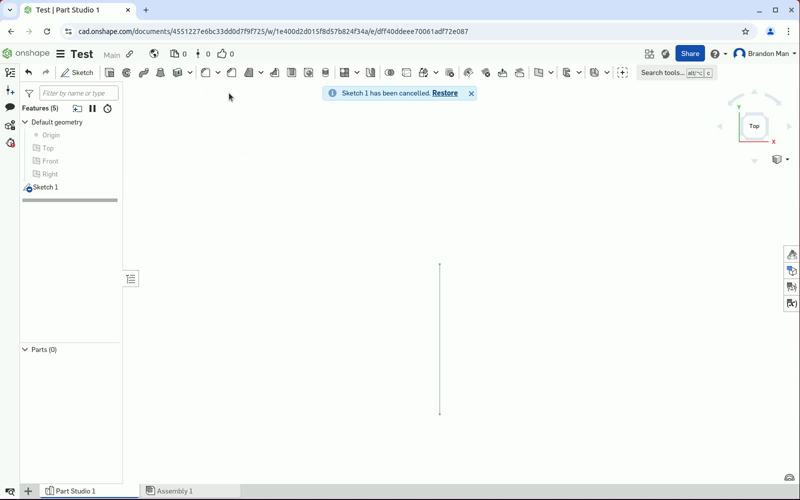
key(shift+s)
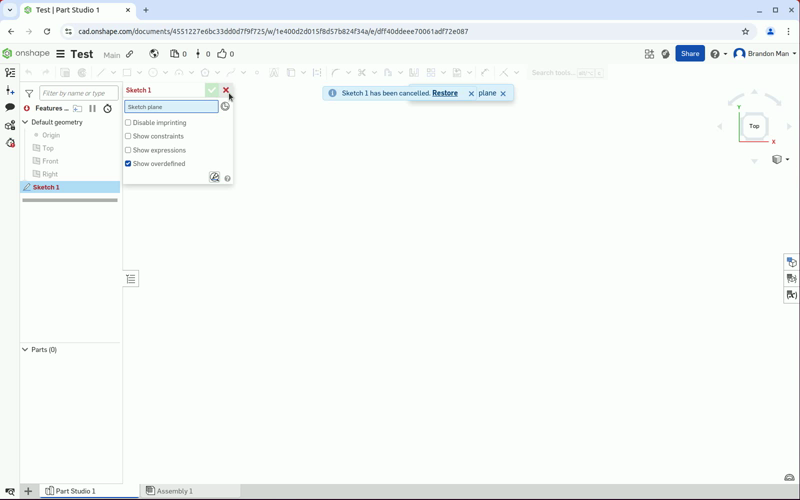
mouse_move(73, 150)
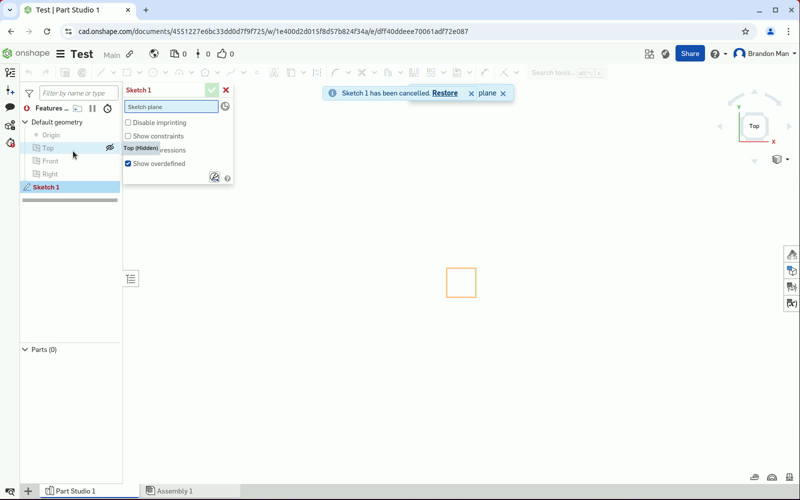
click(73, 150)
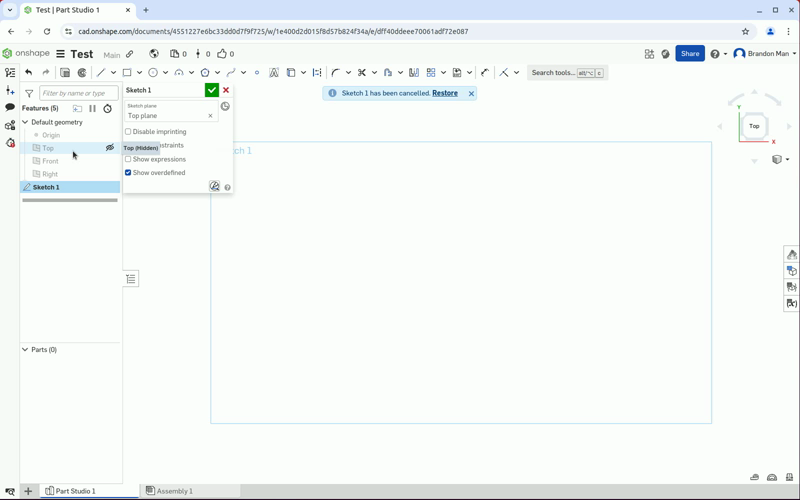
mouse_move(73, 352)
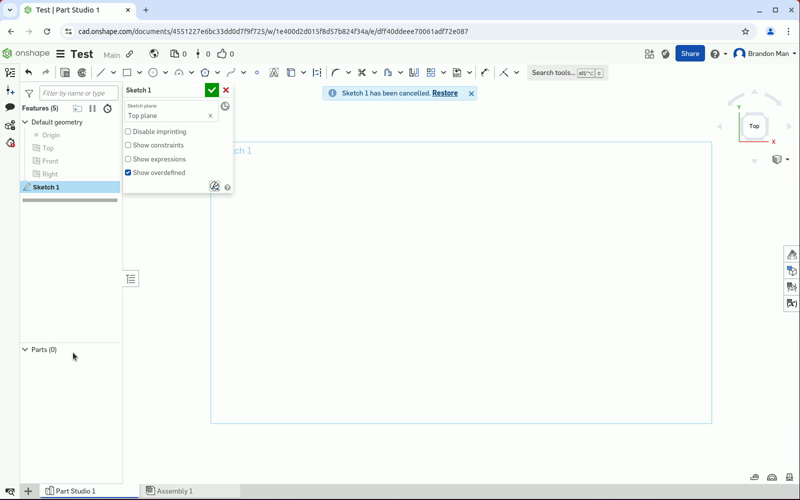
key(y)
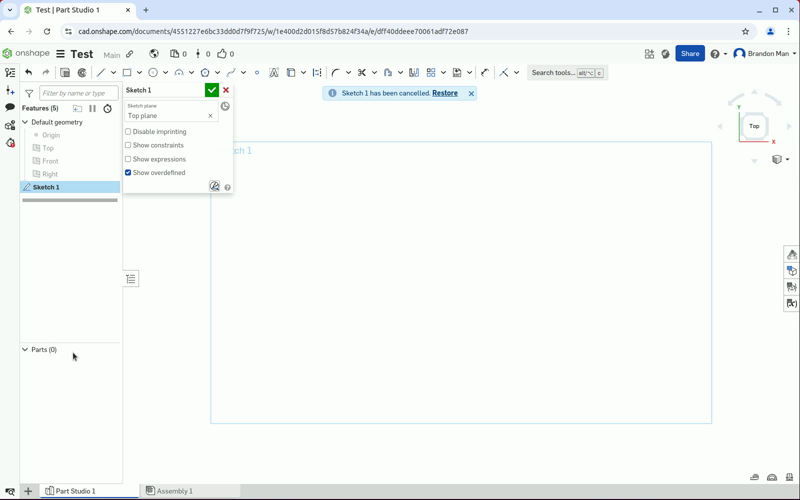
key(l)
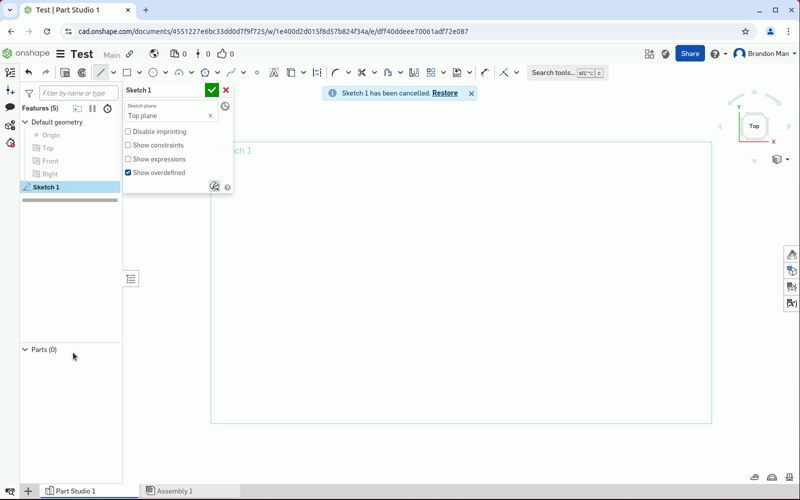
key_down(shift)
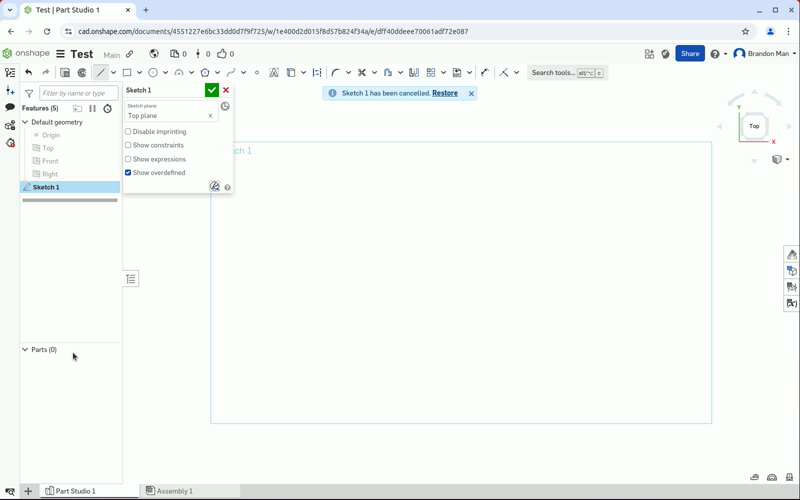
mouse_move(460, 282)
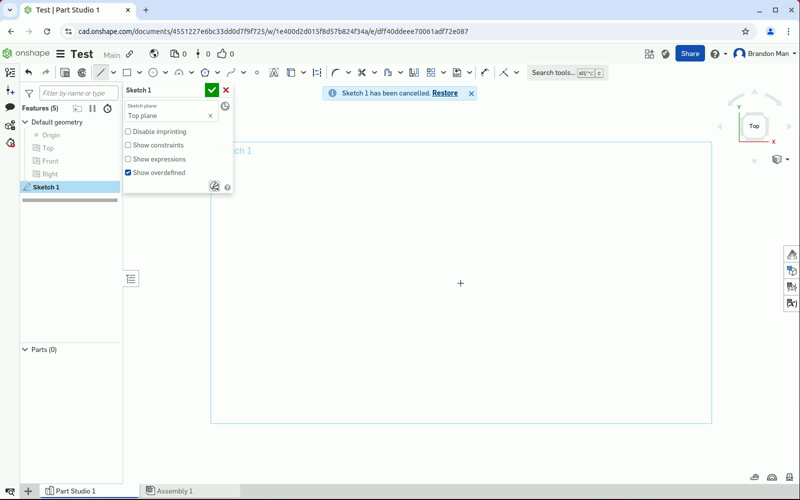
click(460, 282)
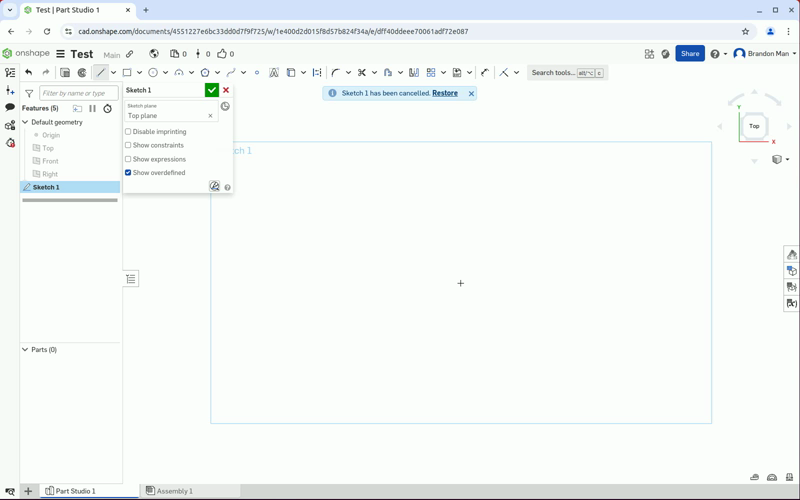
key_up(shift)
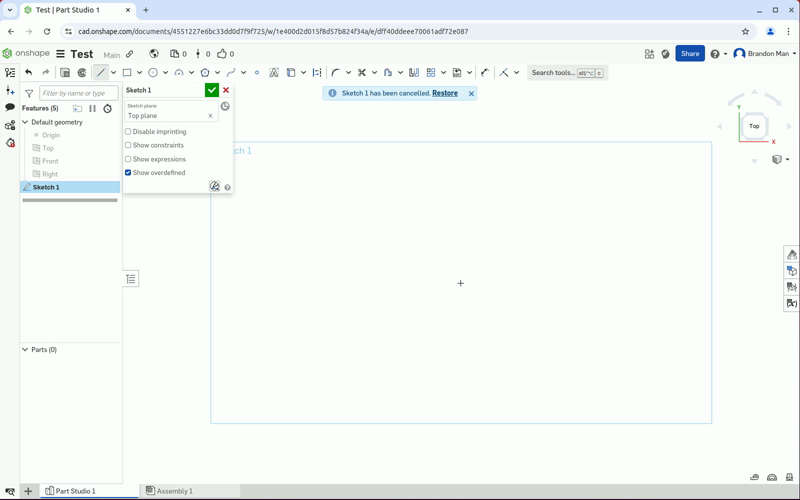
key_down(shift)
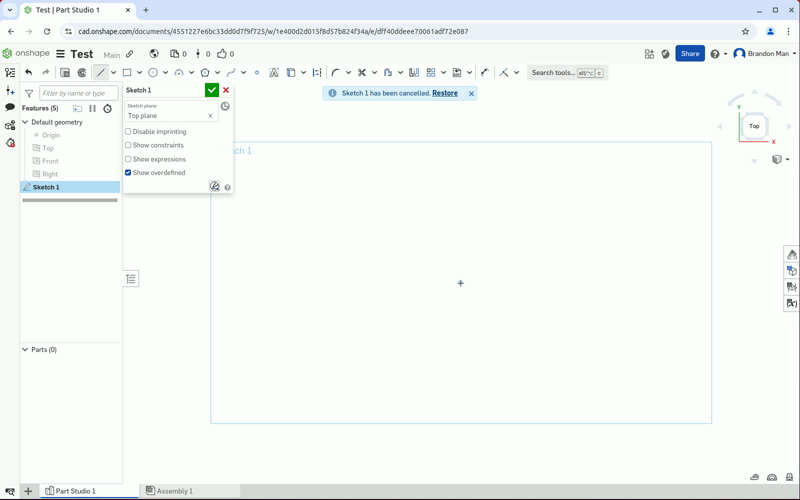
mouse_move(535, 282)
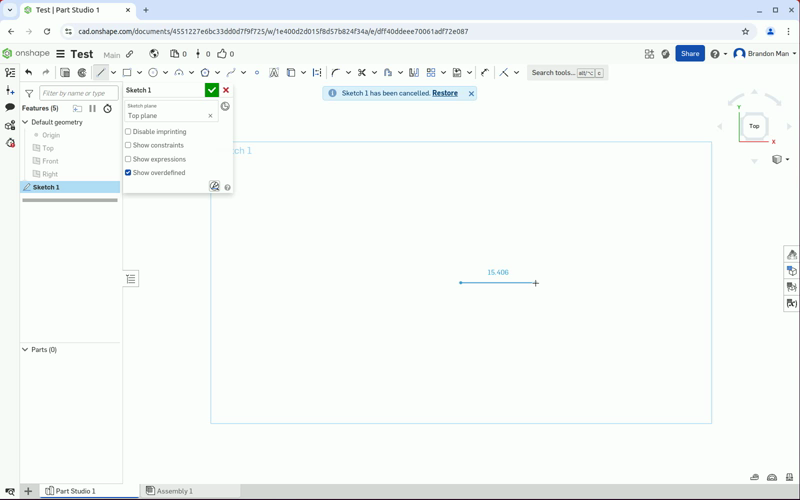
click(535, 282)
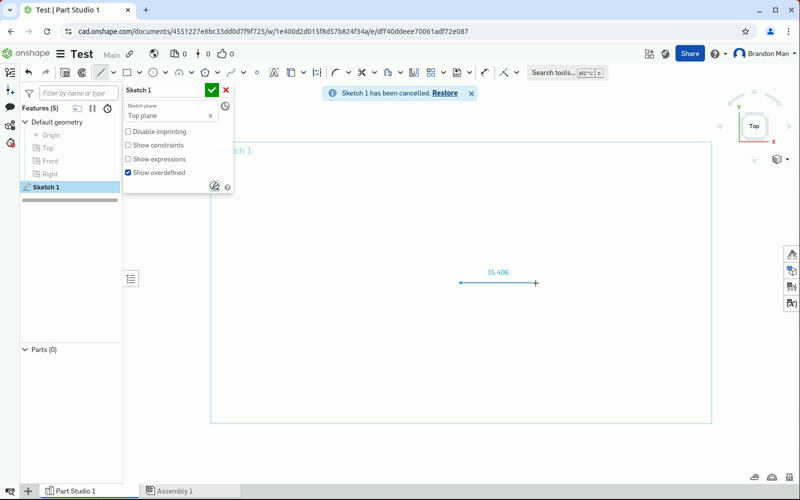
key_up(shift)
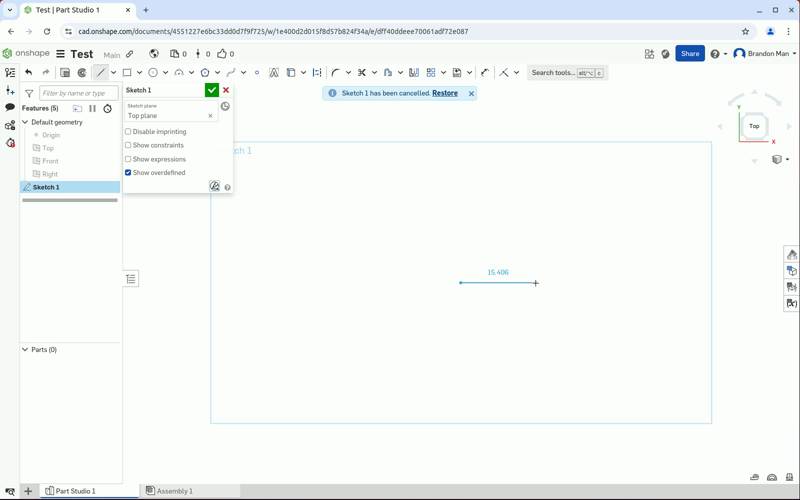
key_down(shift)
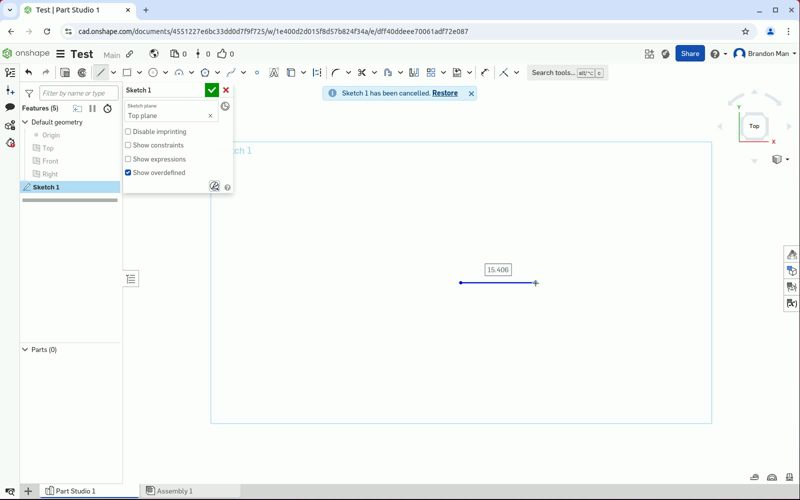
mouse_move(535, 170)
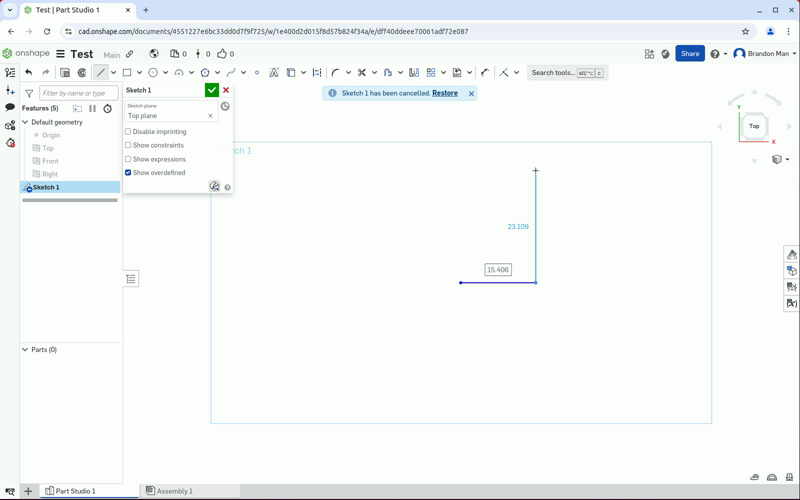
click(535, 170)
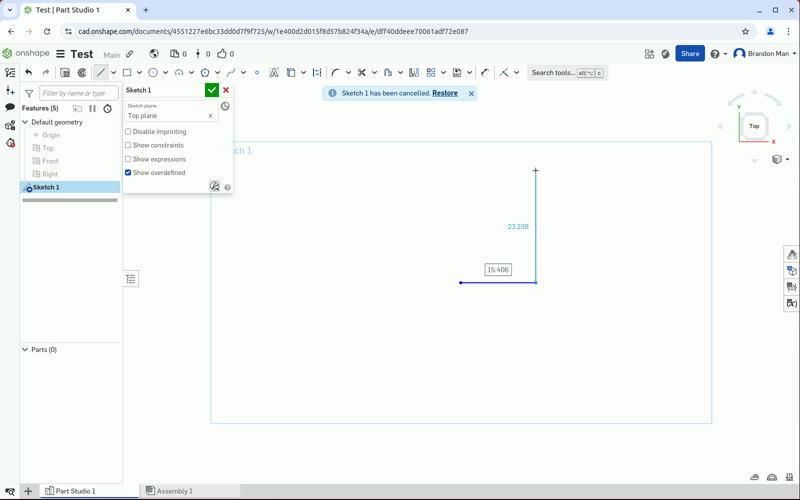
key_up(shift)
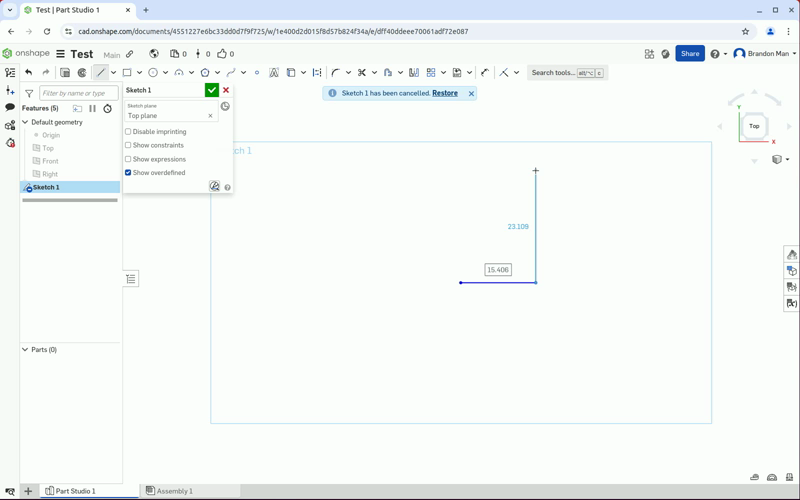
key_down(shift)
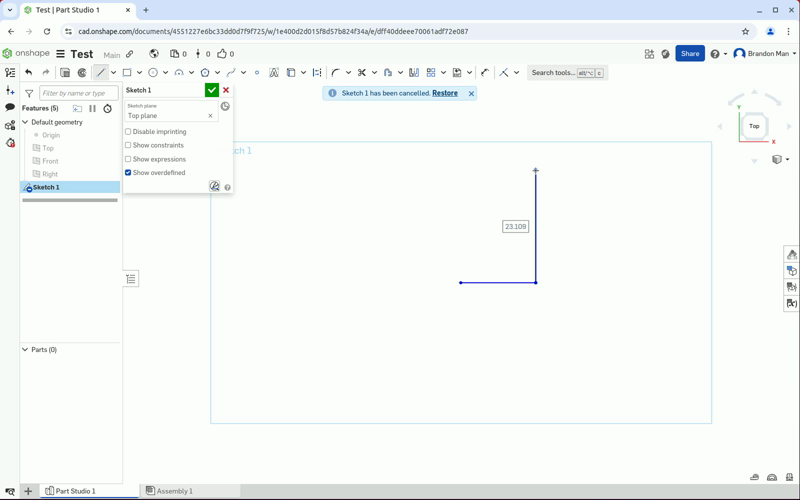
mouse_move(460, 170)
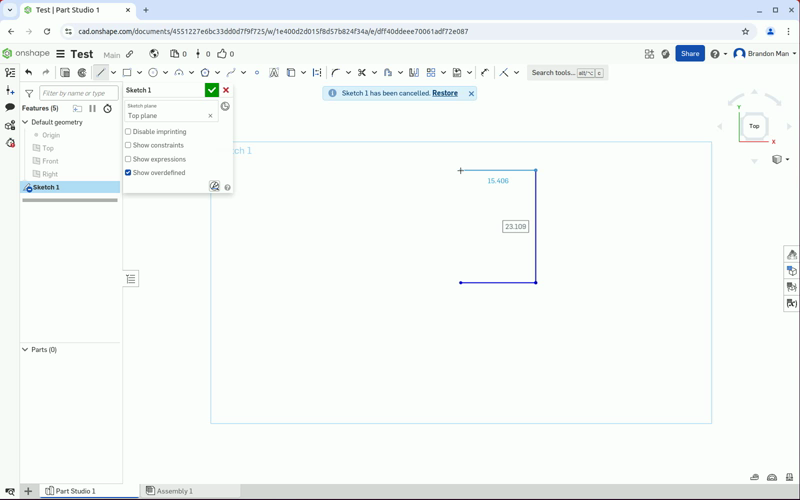
click(460, 170)
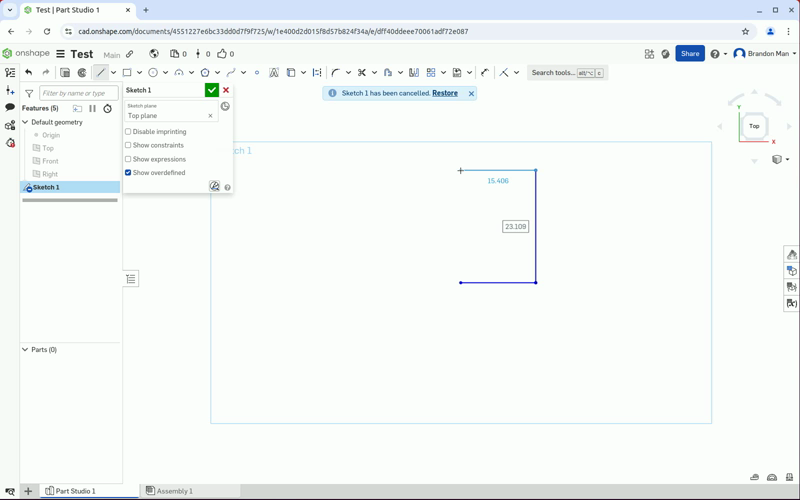
key_up(shift)
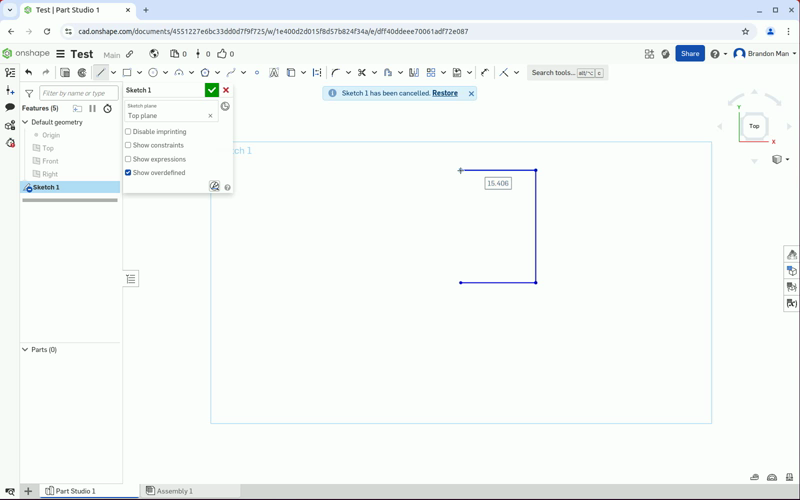
key_down(shift)
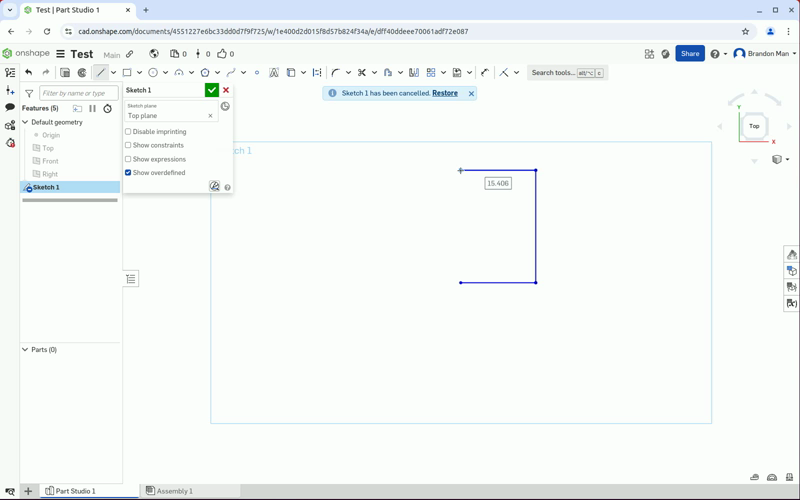
mouse_move(460, 282)
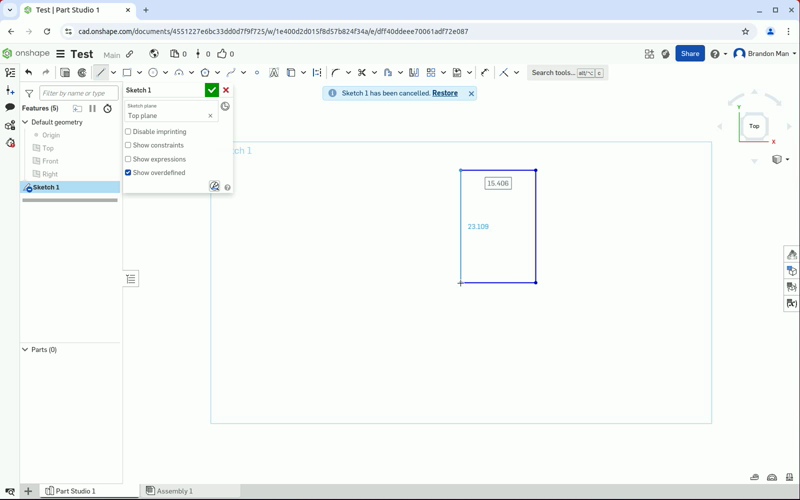
key_up(shift)
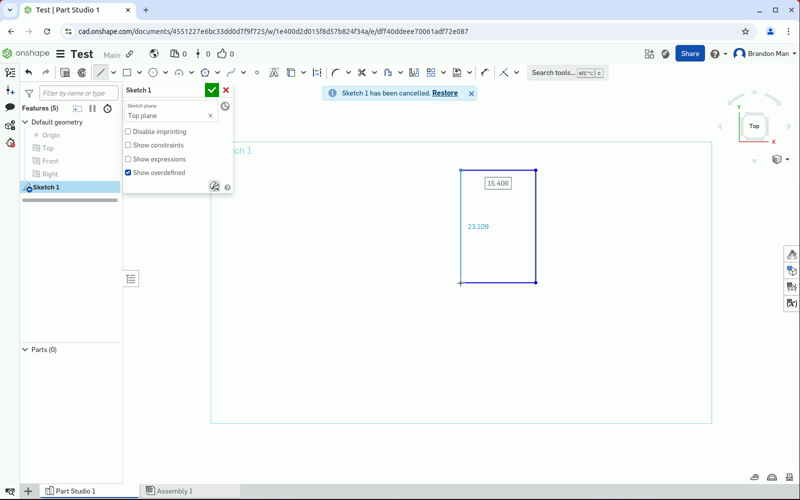
click(460, 282)
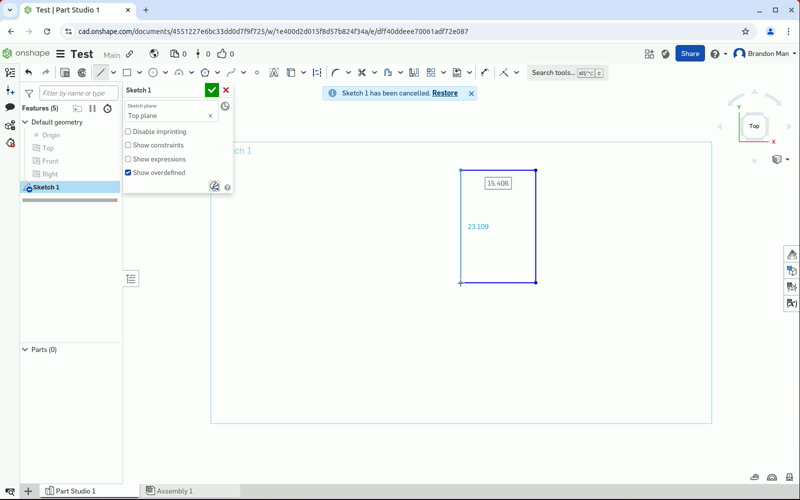
key(esc)
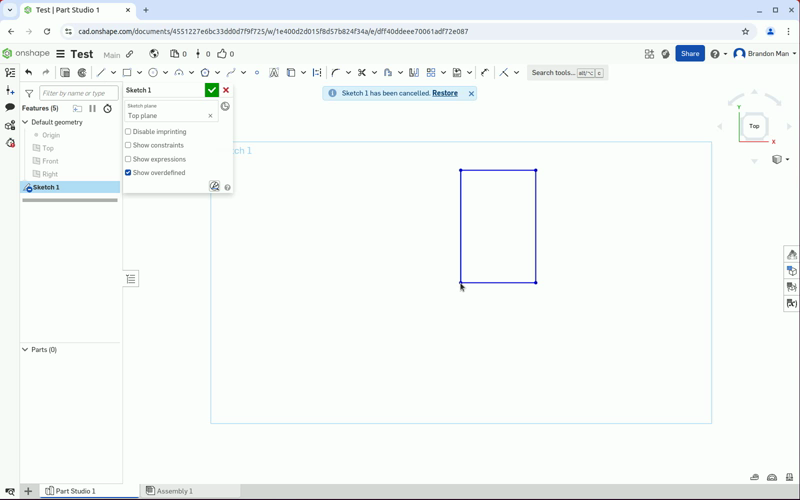
mouse_move(515, 183)
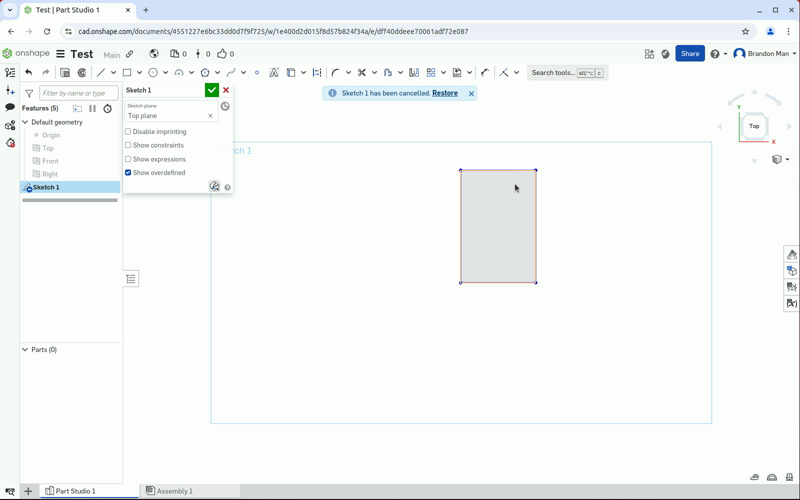
click(515, 183)
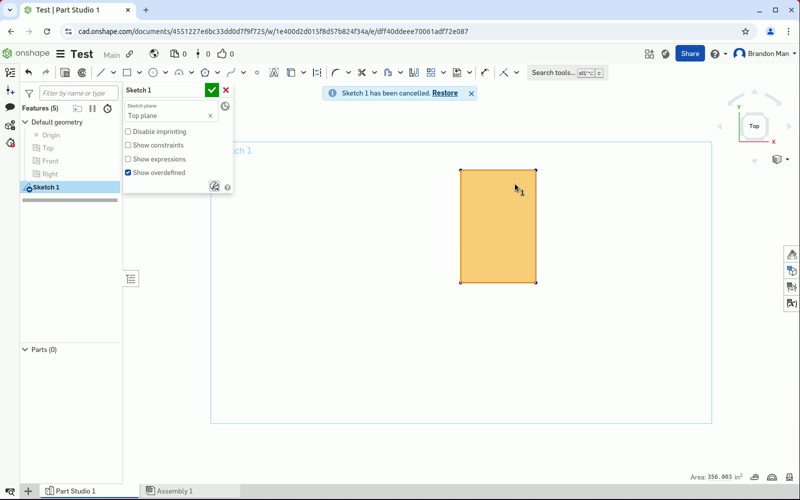
mouse_move(73, 352)
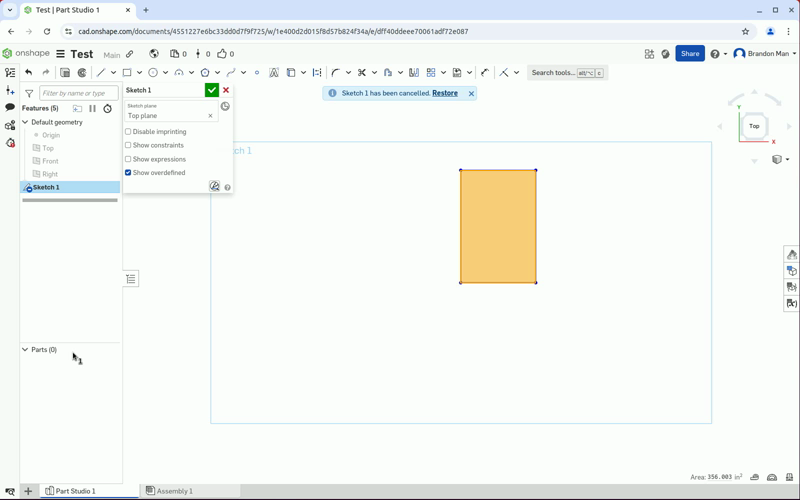
key(shift+y)
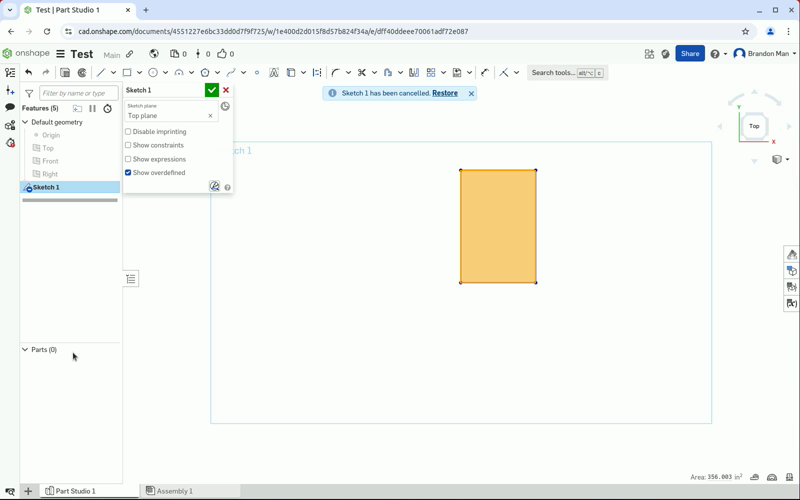
key(shift+e)
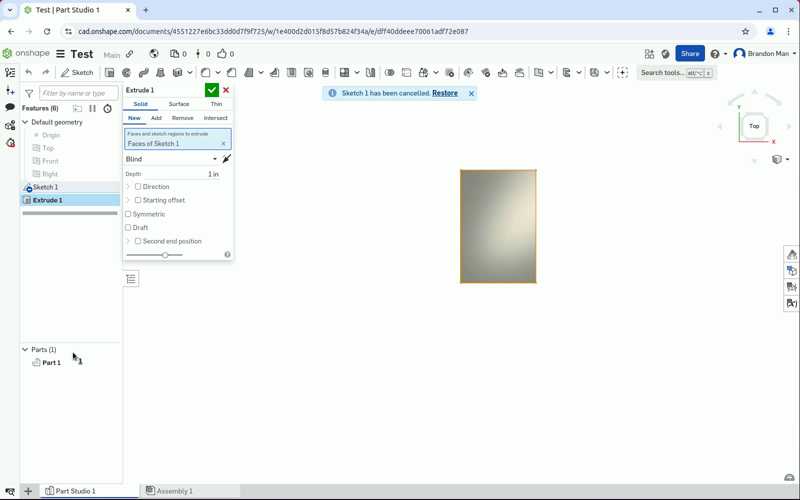
mouse_move(143, 106)
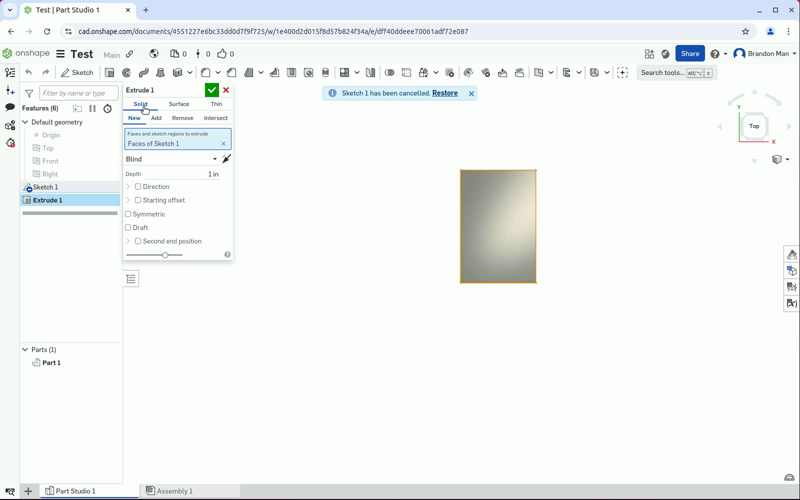
click(143, 106)
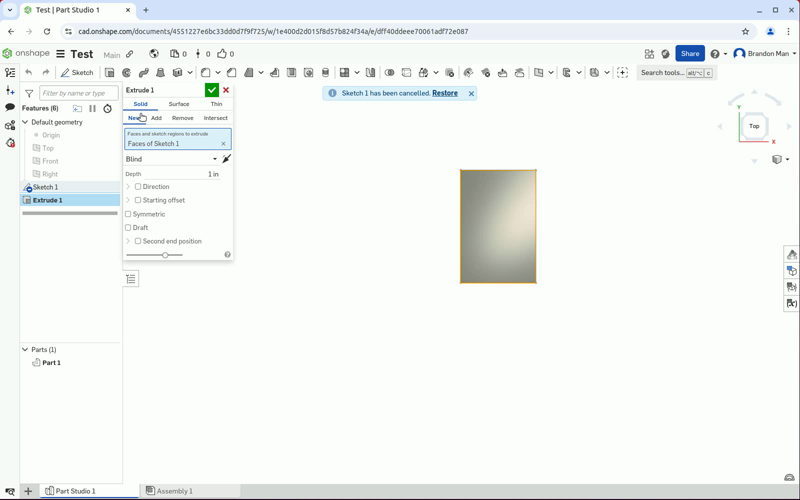
mouse_move(137, 120)
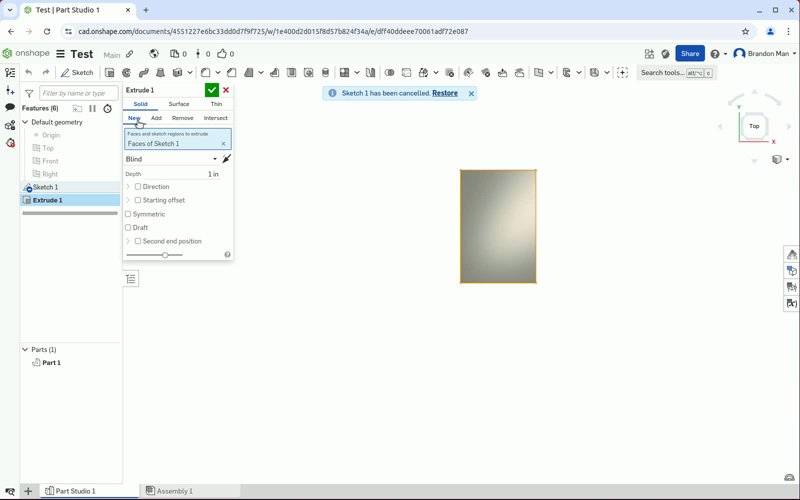
click(137, 120)
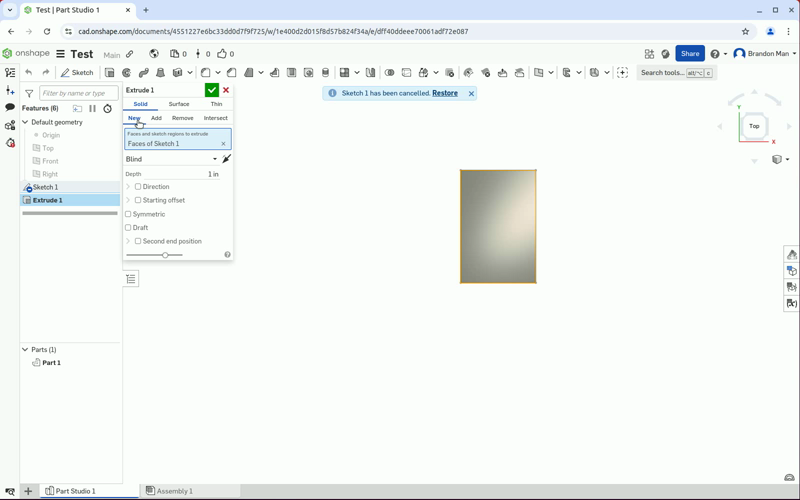
key(tab, 4)
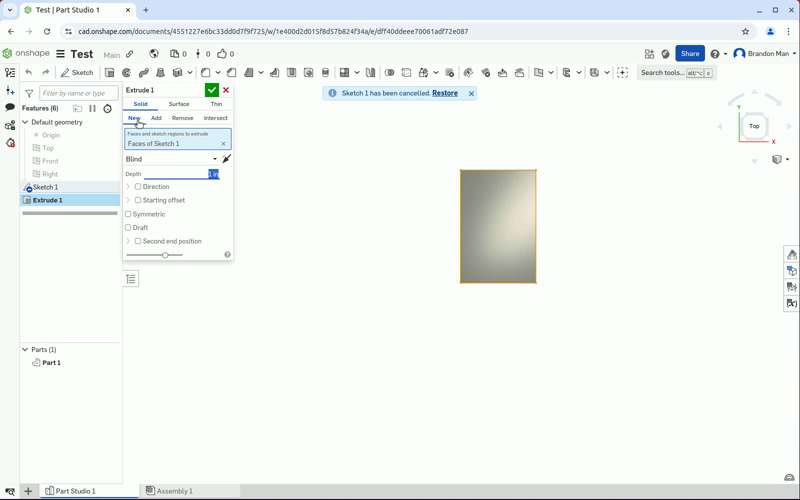
text(15.405)
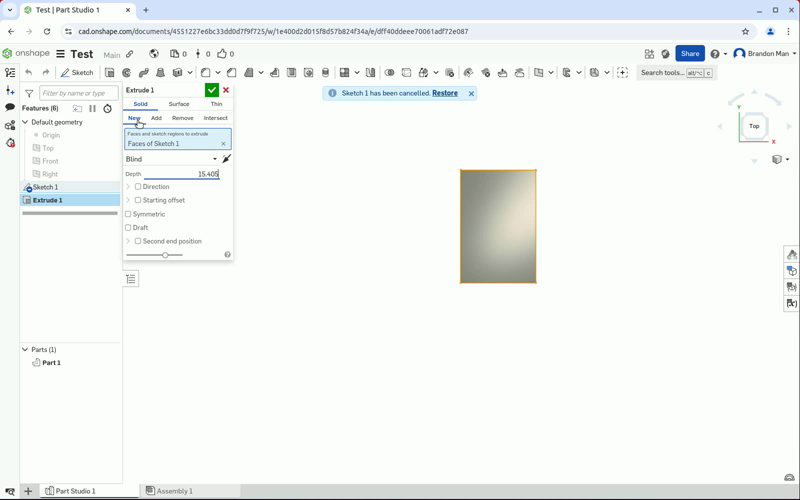
key(enter)
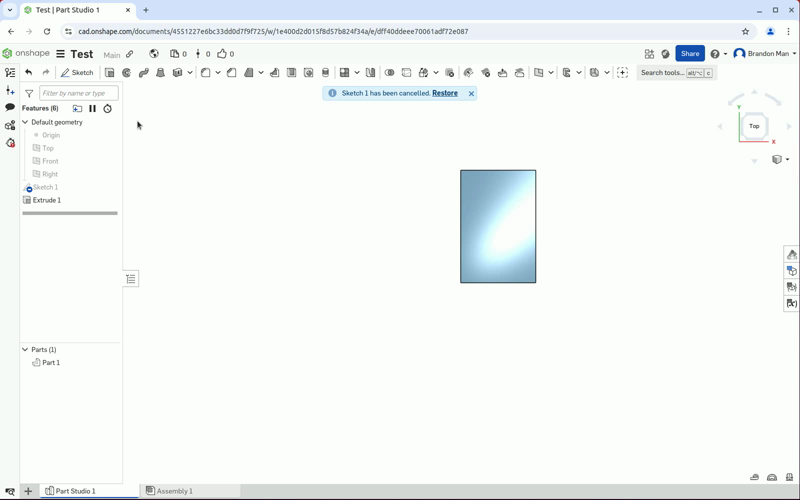
key(shift+h)
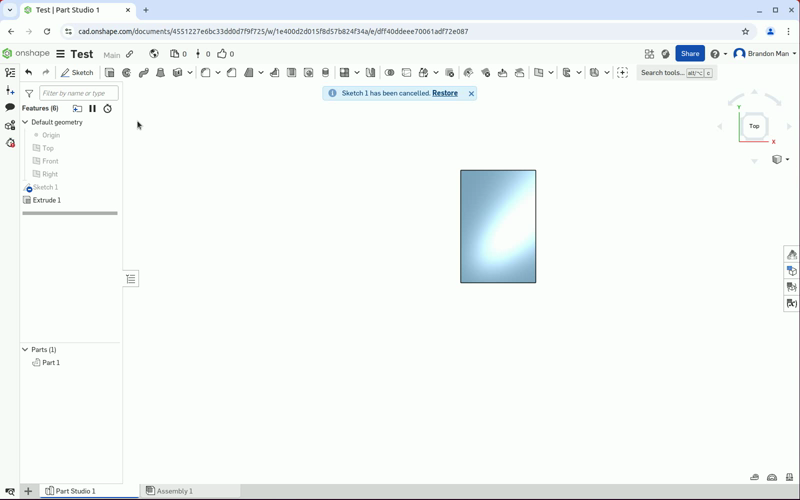
key(shift+h)
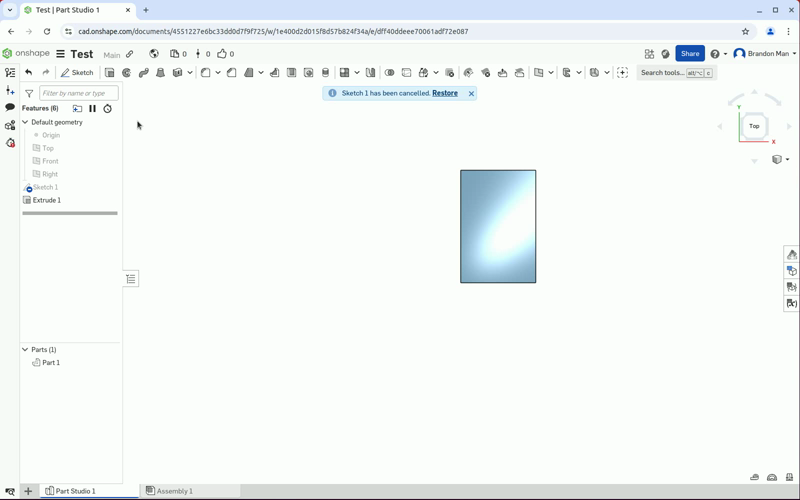
mouse_move(73, 189)
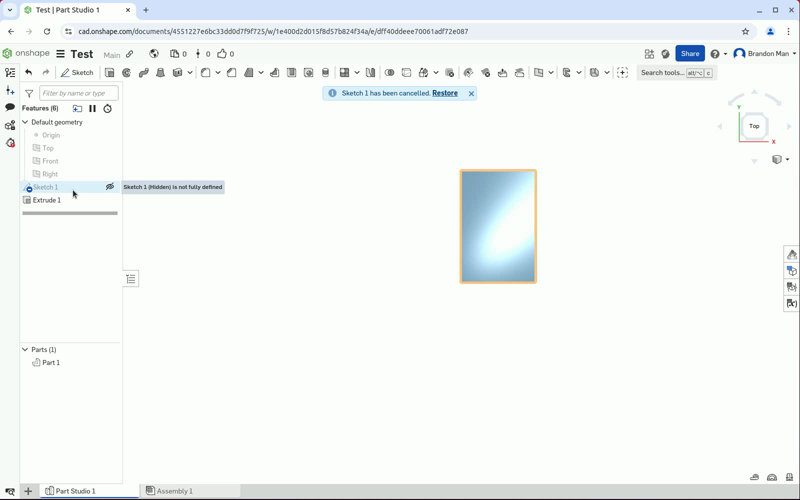
click(73, 189)
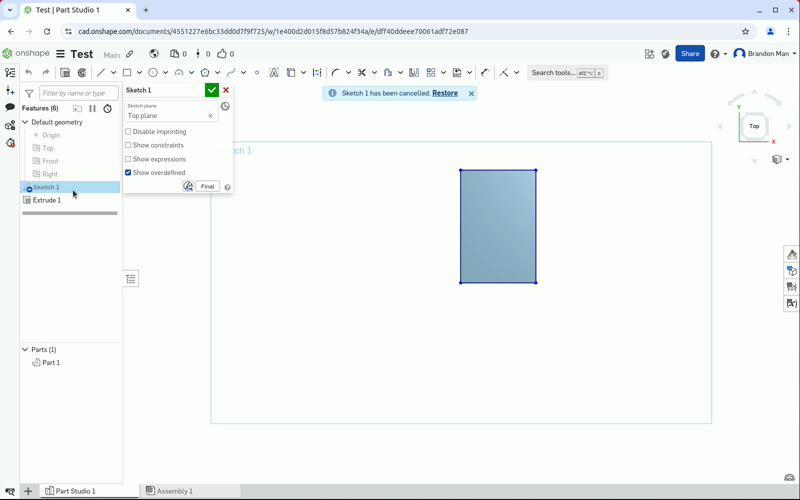
mouse_move(229, 92)
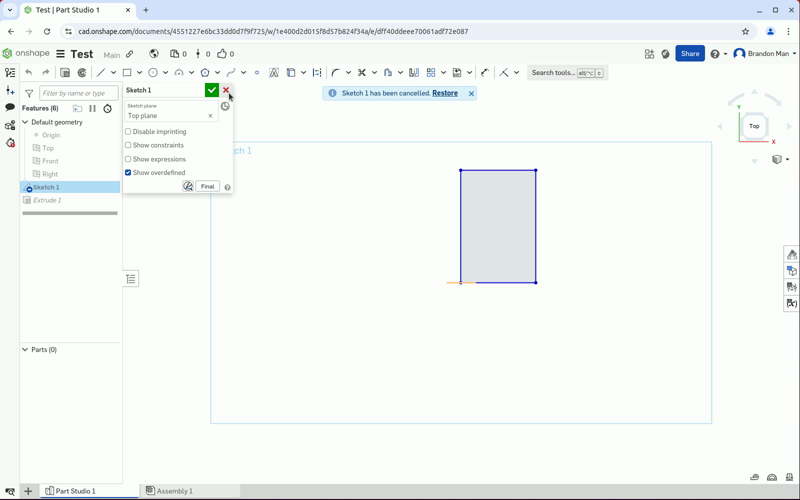
click(229, 92)
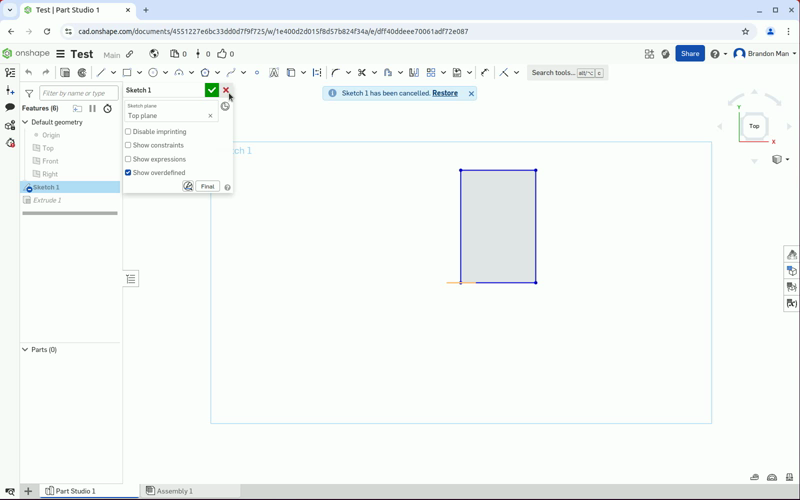
key(shift+s)
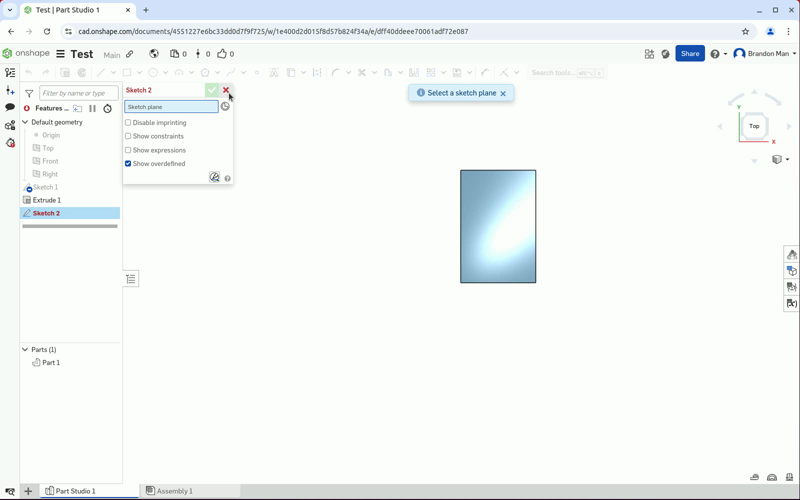
mouse_move(73, 150)
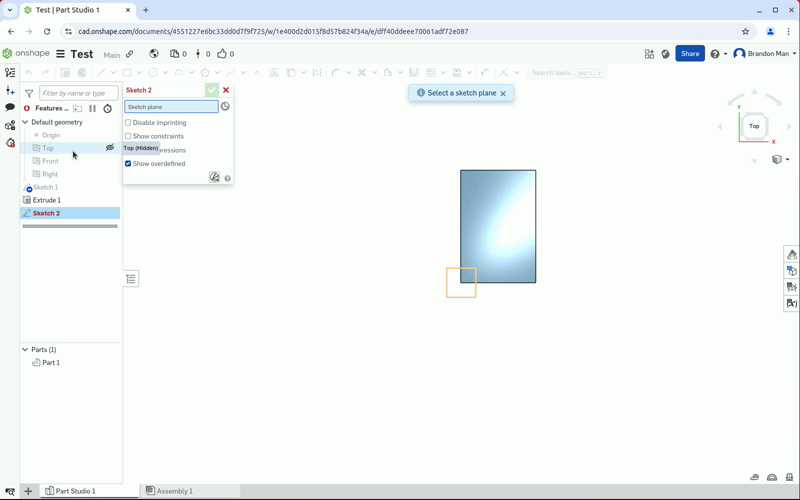
click(73, 150)
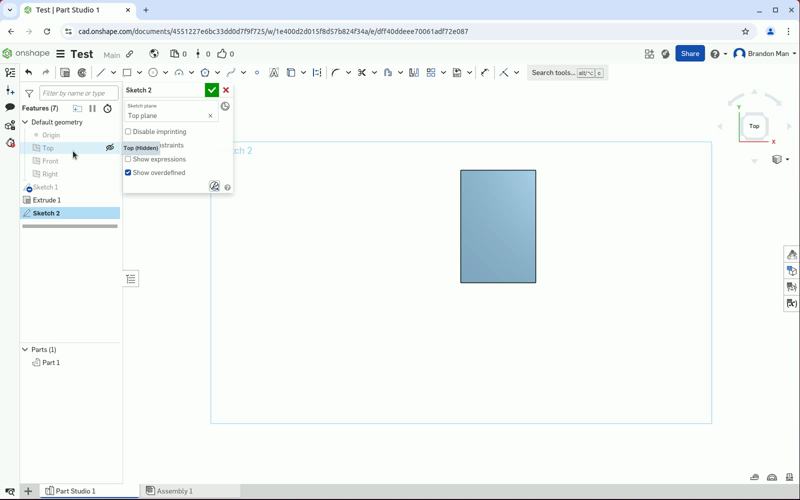
mouse_move(73, 352)
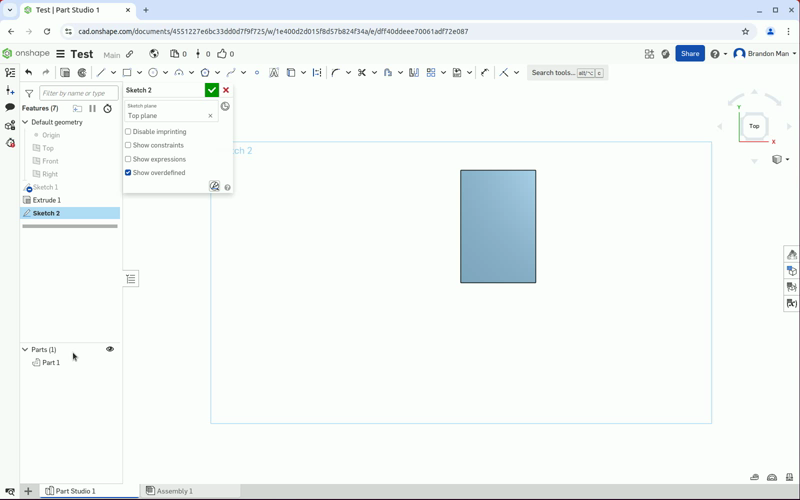
key(y)
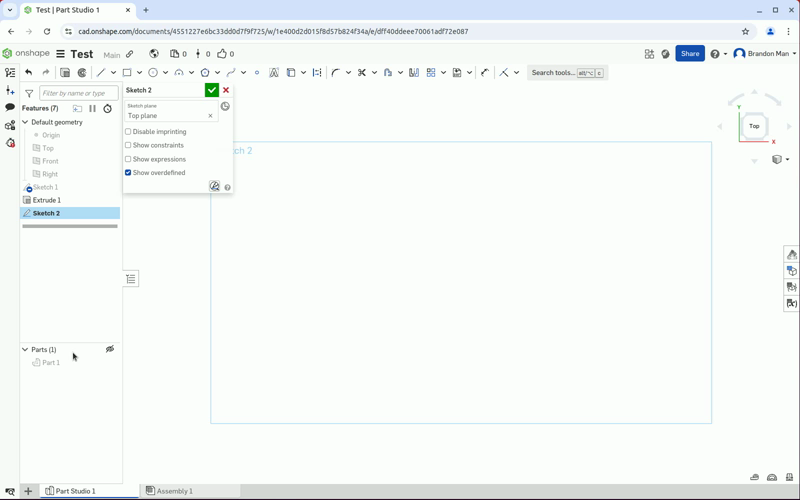
key(c)
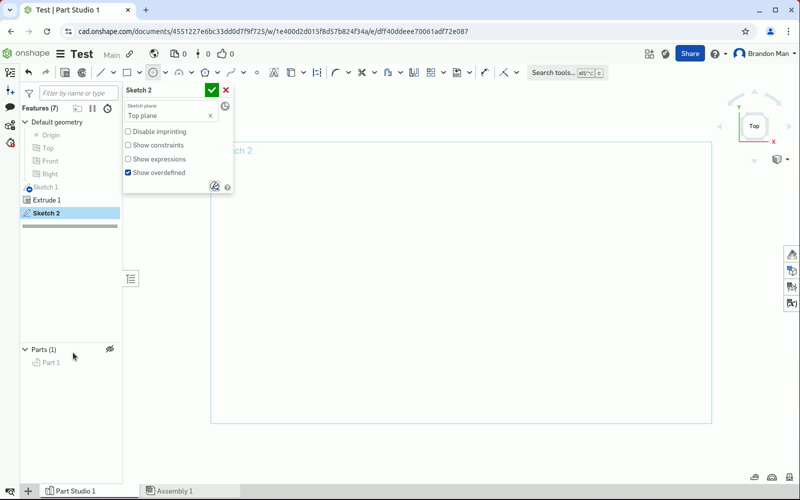
key_down(shift)
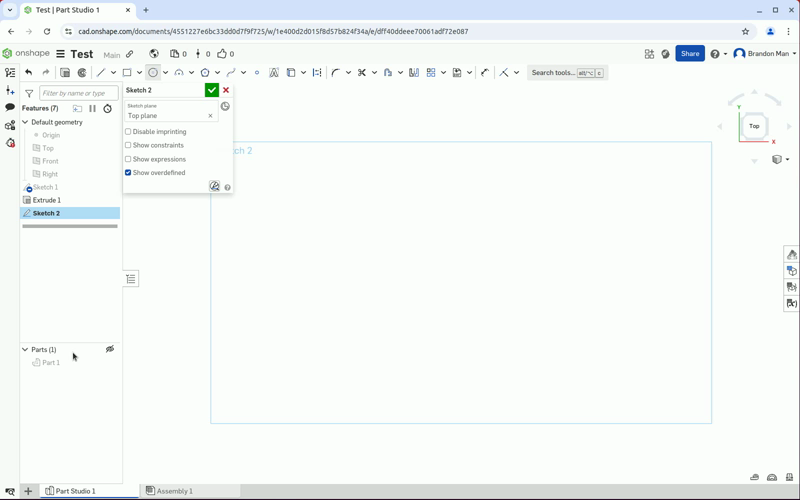
mouse_move(498, 207)
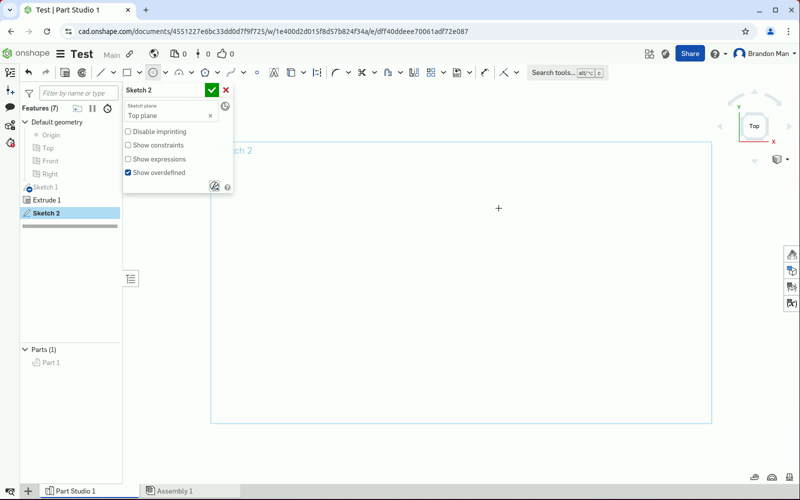
click(498, 207)
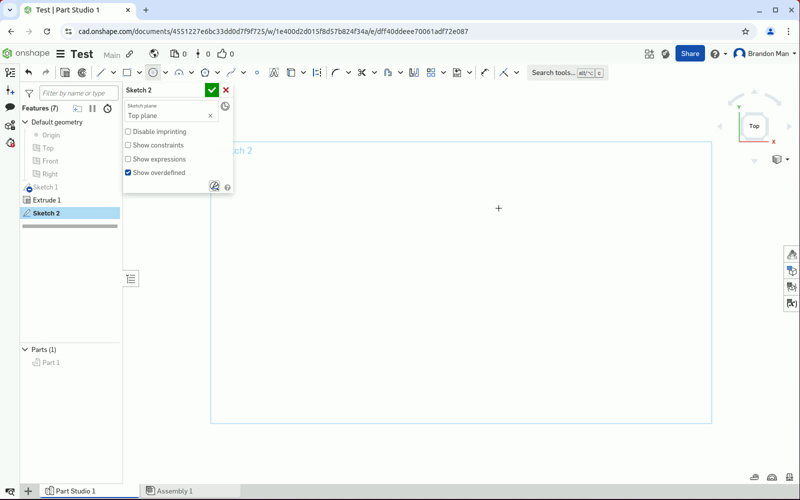
key_up(shift)
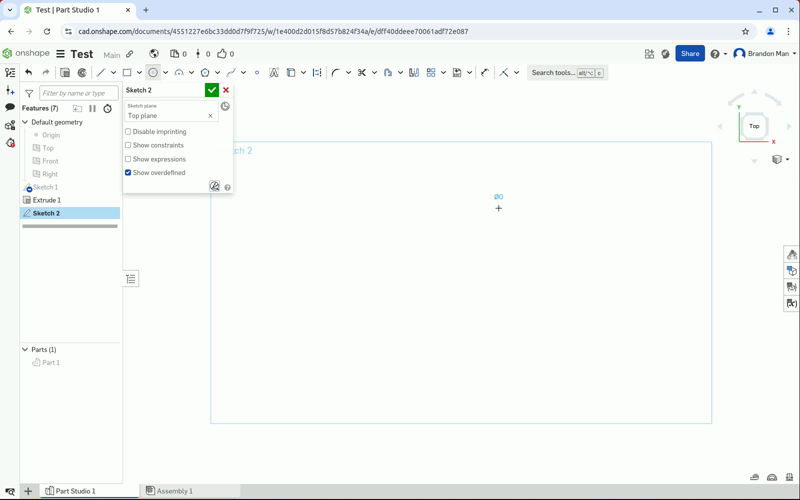
mouse_move(537, 207)
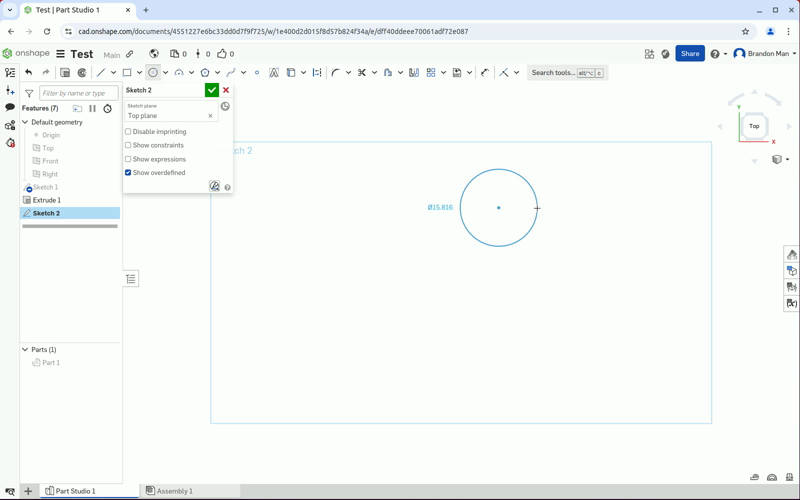
click(537, 207)
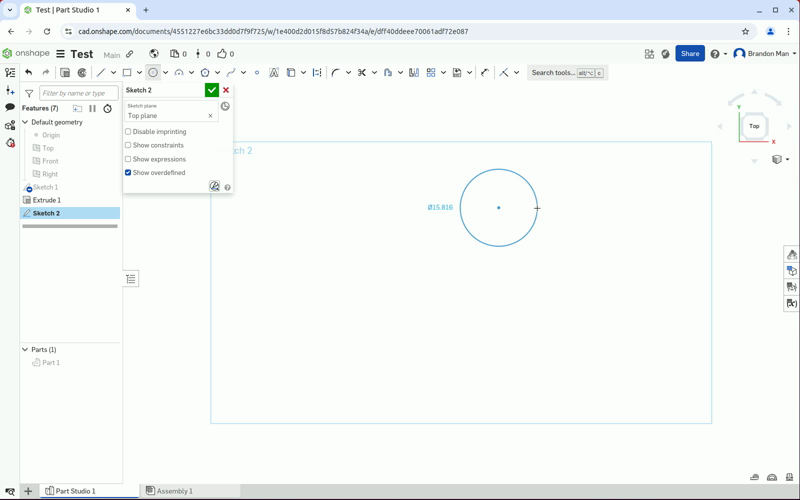
key(esc)
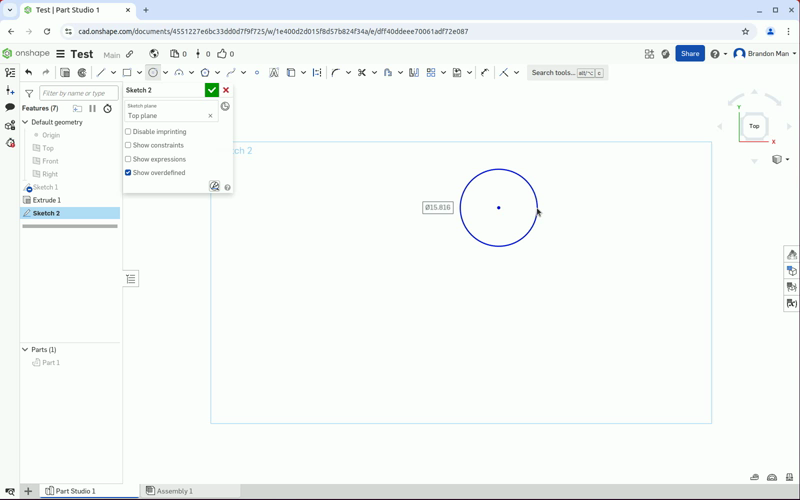
mouse_move(503, 188)
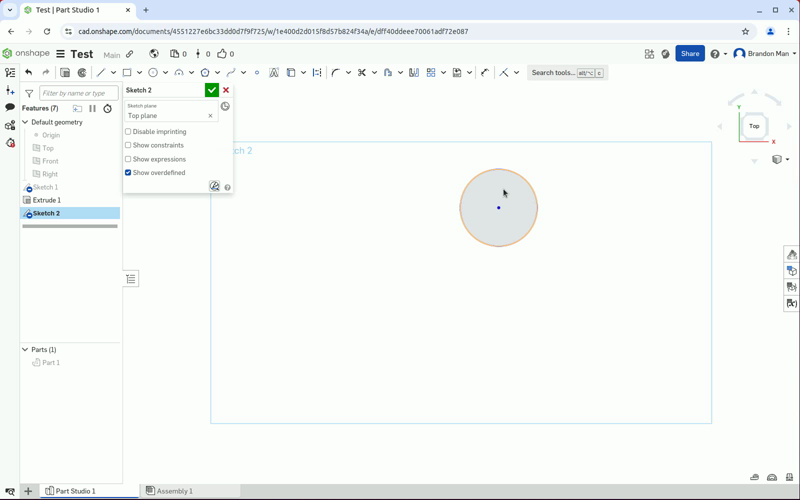
click(503, 188)
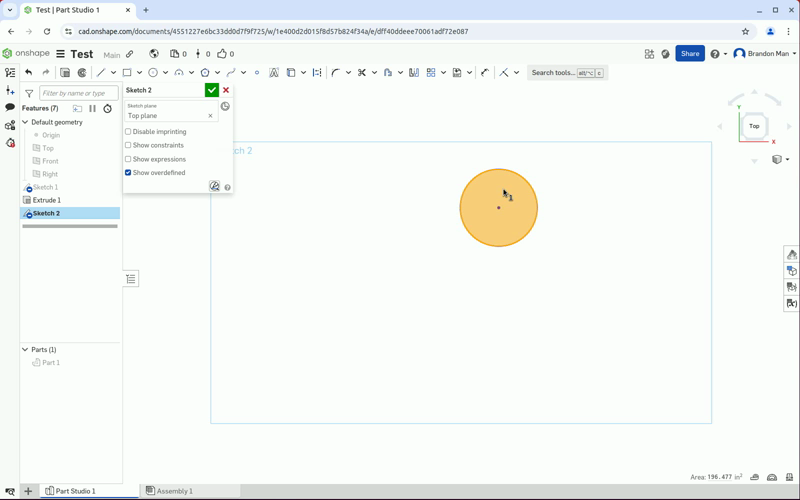
mouse_move(73, 352)
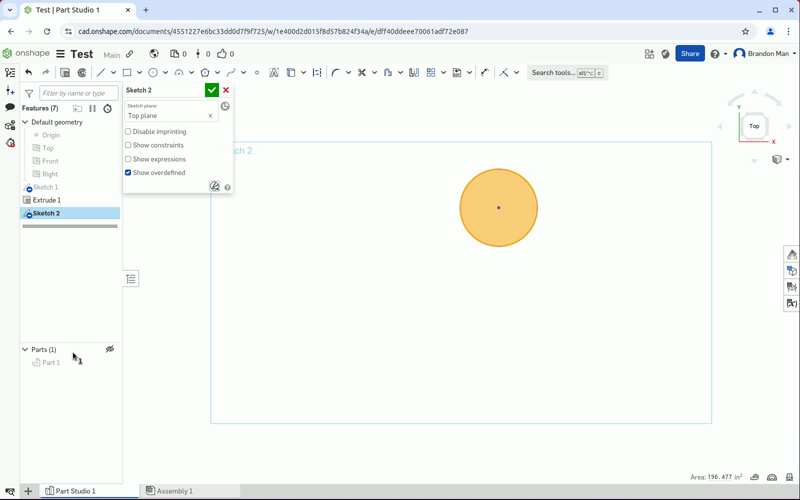
key(shift+y)
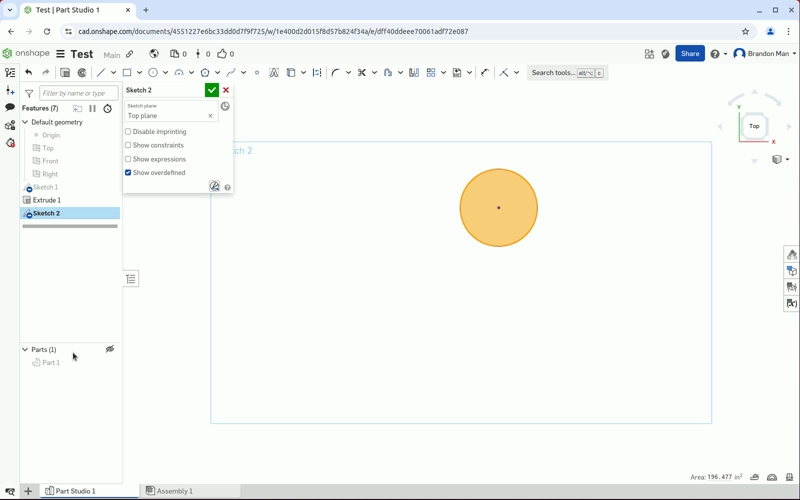
key(shift+e)
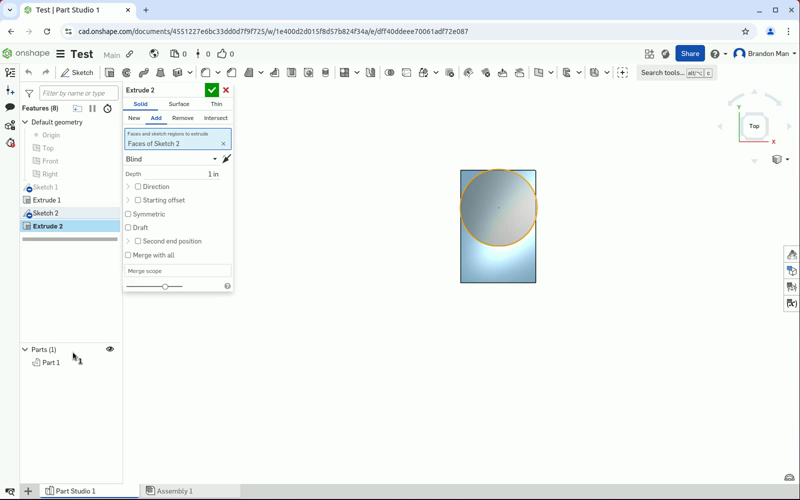
mouse_move(143, 106)
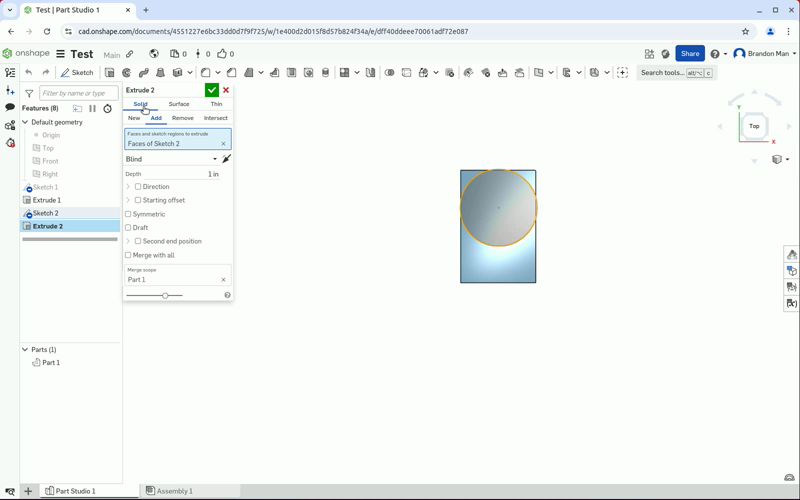
click(143, 106)
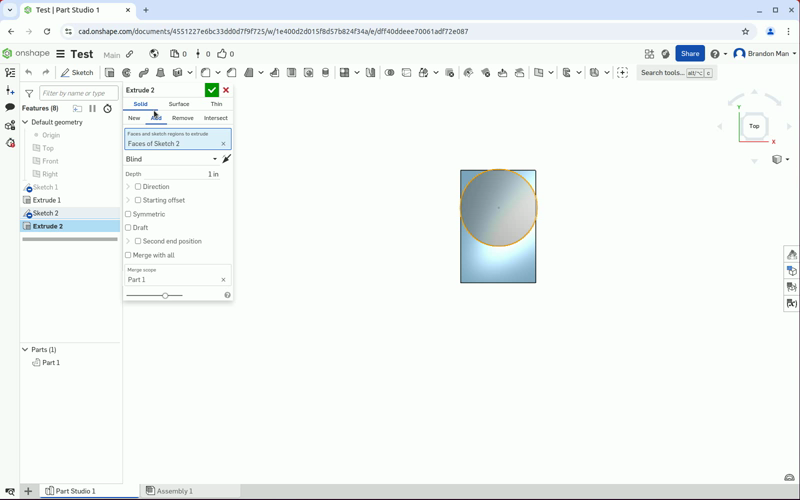
mouse_move(186, 120)
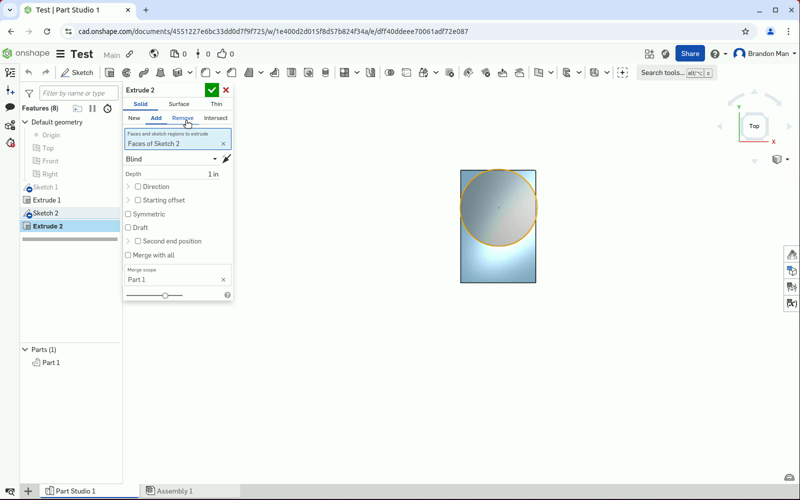
click(186, 120)
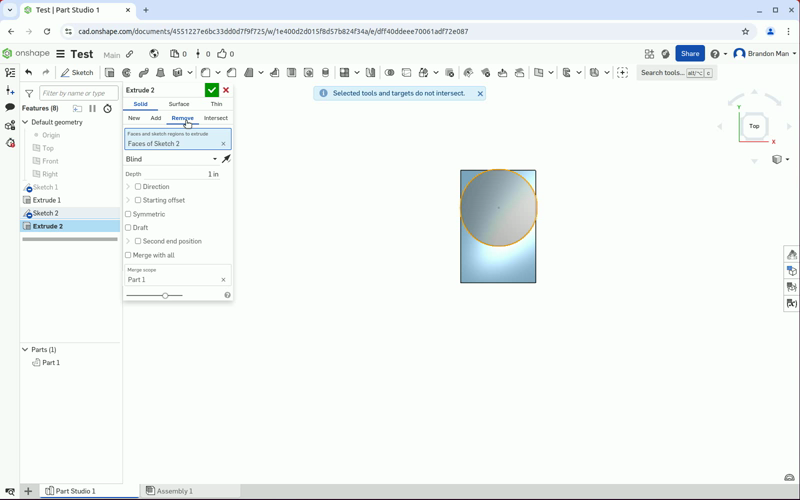
key(tab, 4)
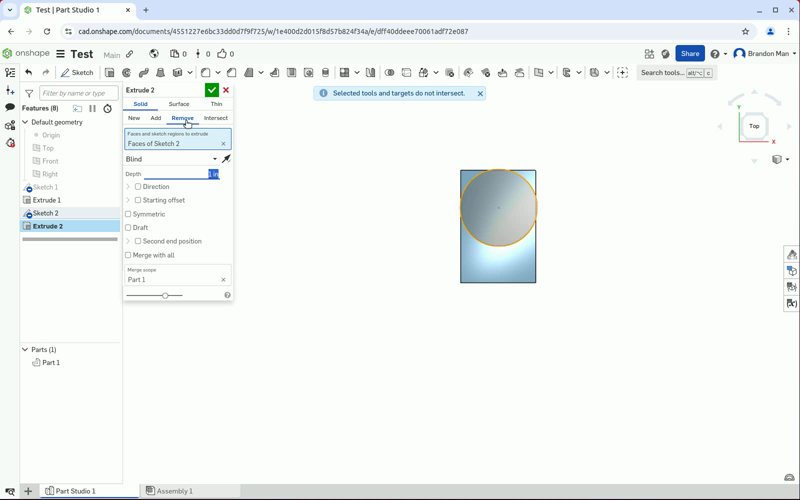
text(-30.57)
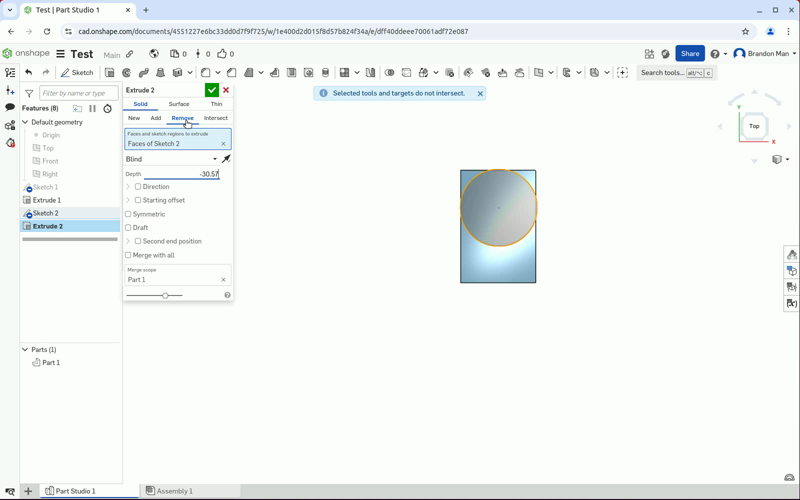
key(tab, 6)
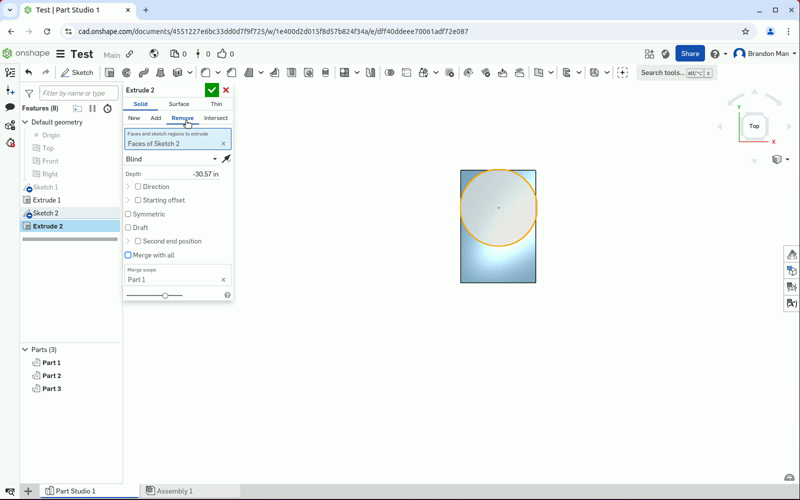
key(space)
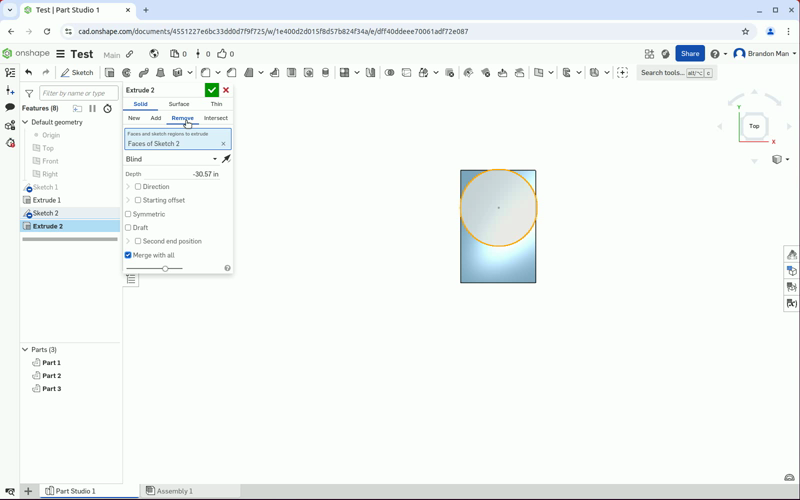
key(enter)
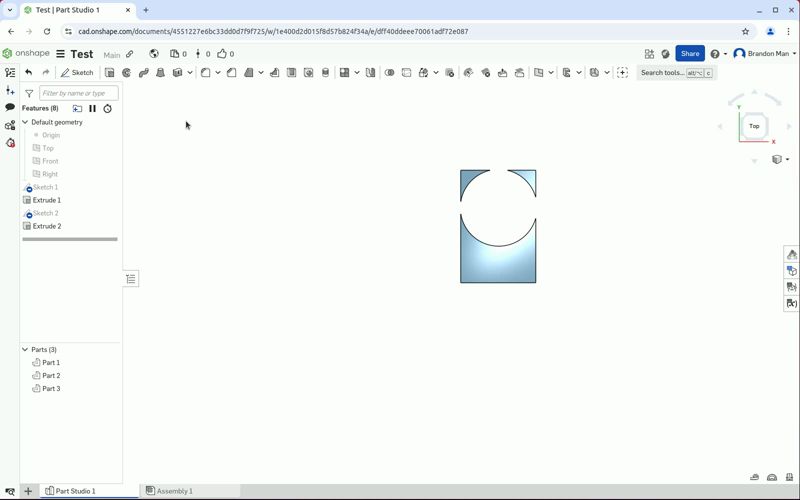
key(shift+h)
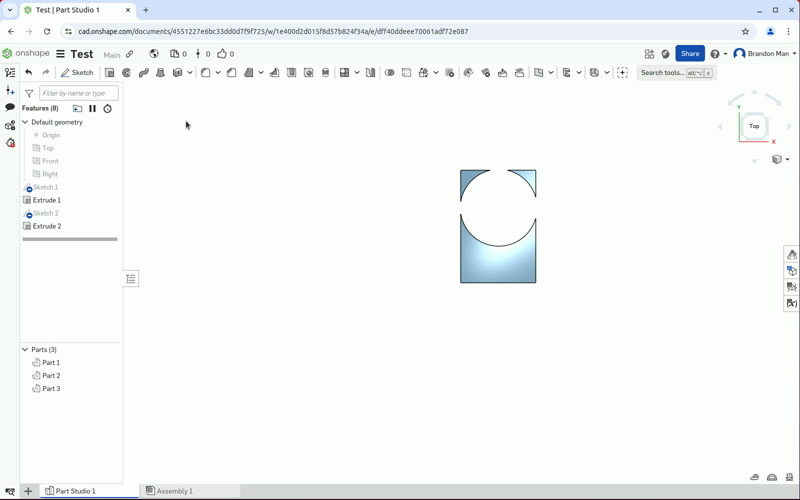
key(shift+h)
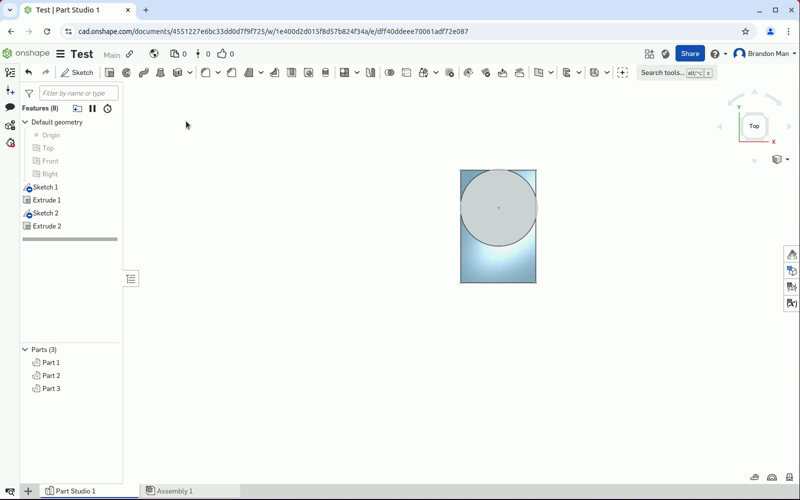
key(shift+7)
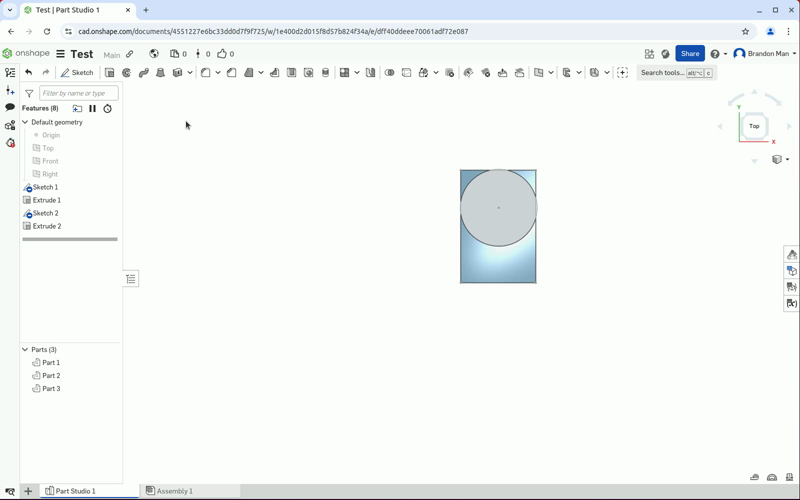
key(up, 3)
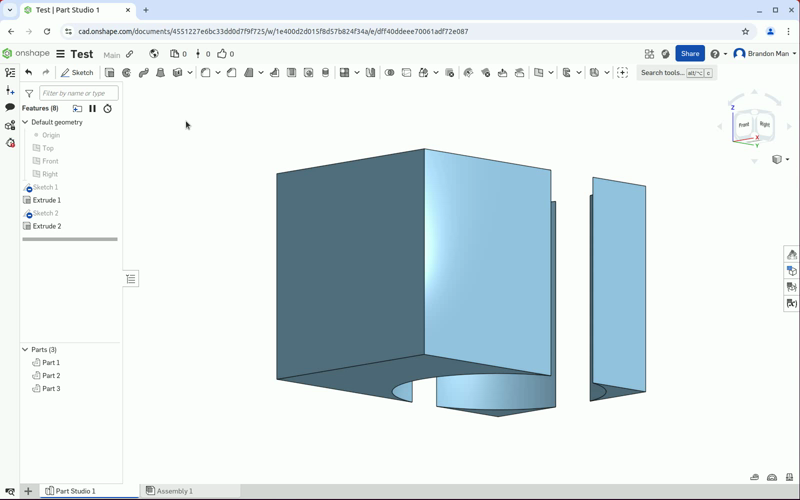
key(left, 3)
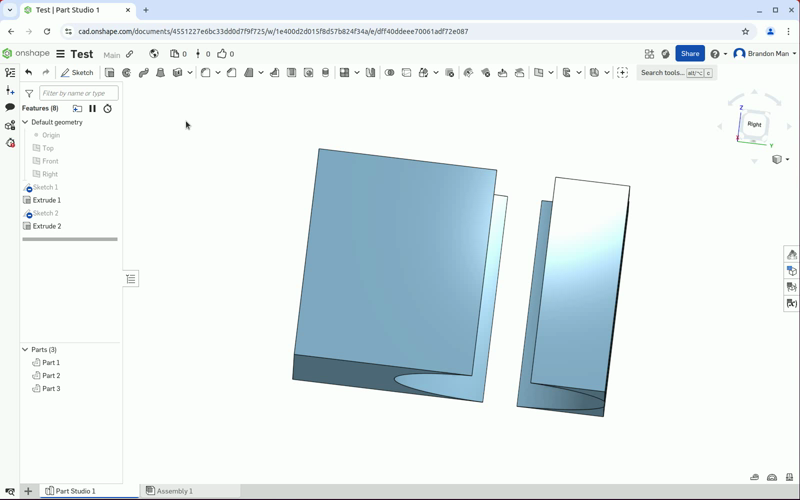
key(right, 3)
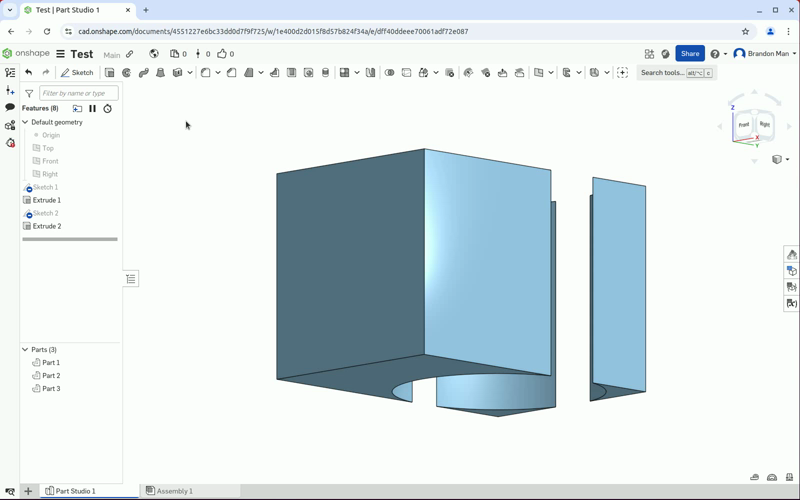
key(down, 3)
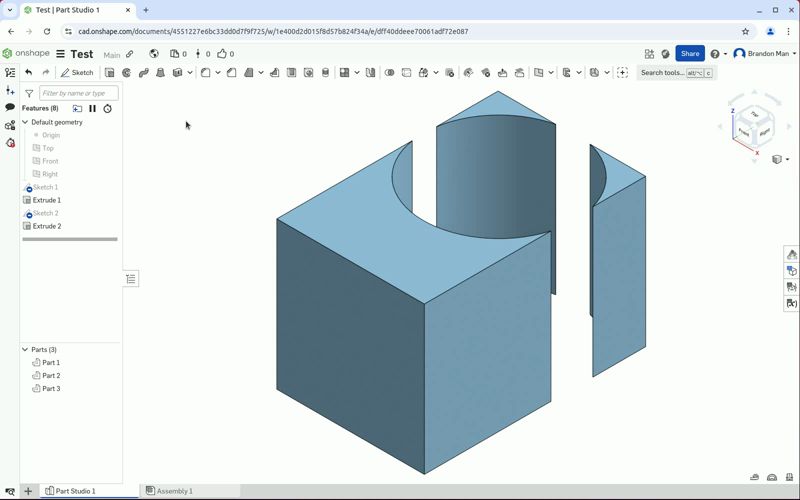
mouse_move(73, 189)
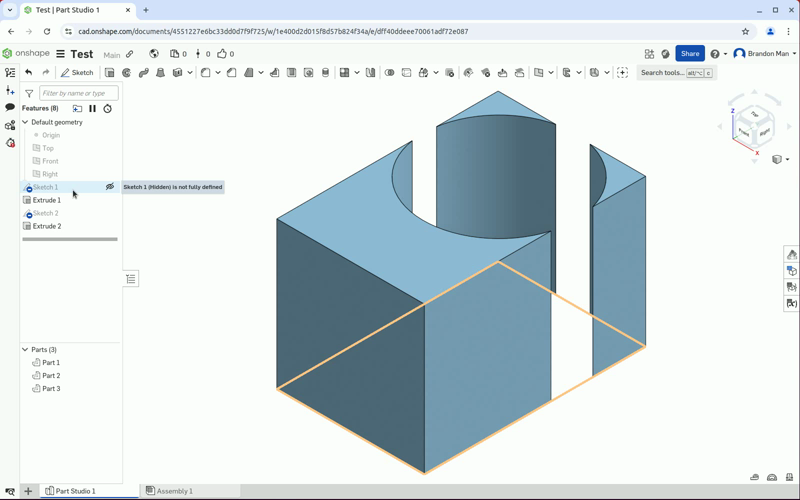
click(73, 189)